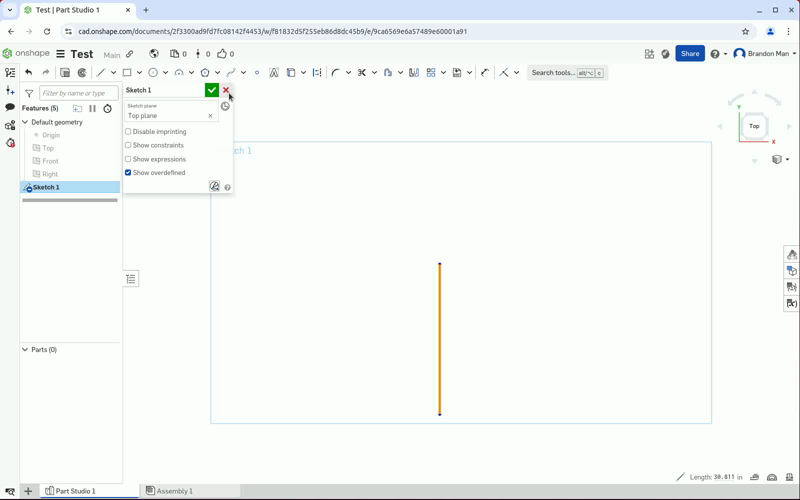
key(shift+h)
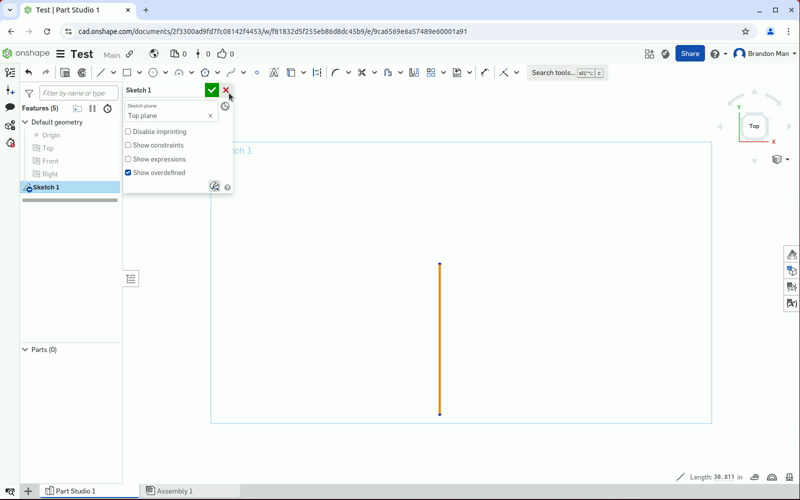
key(shift+s)
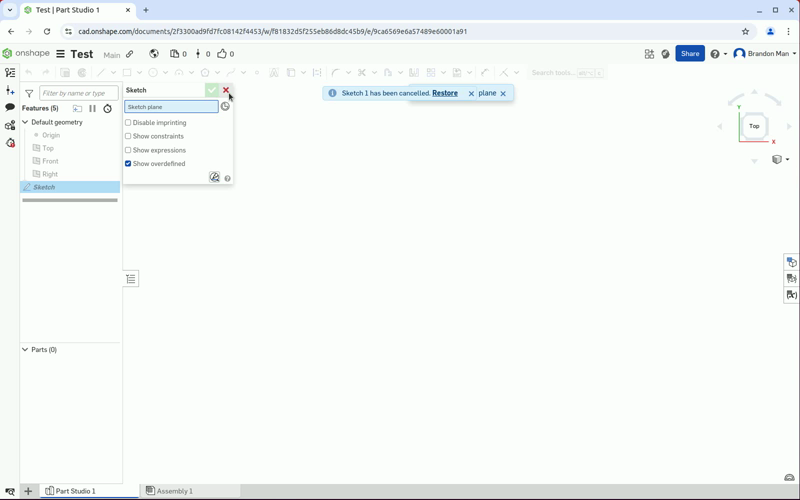
mouse_move(73, 150)
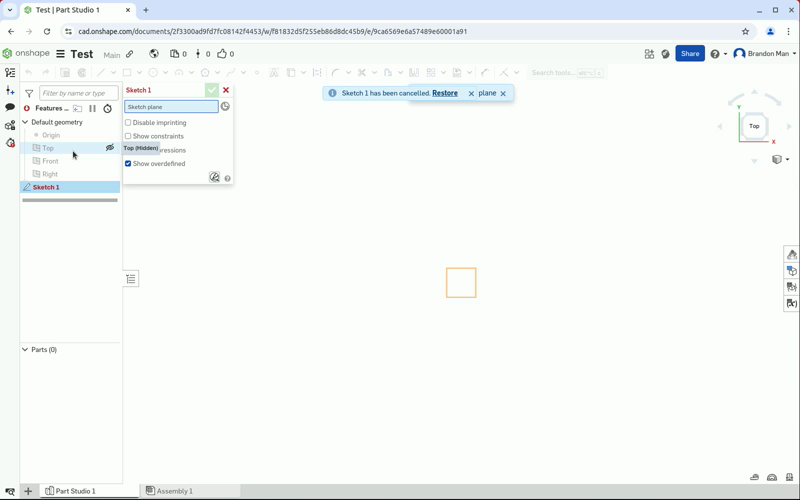
click(73, 150)
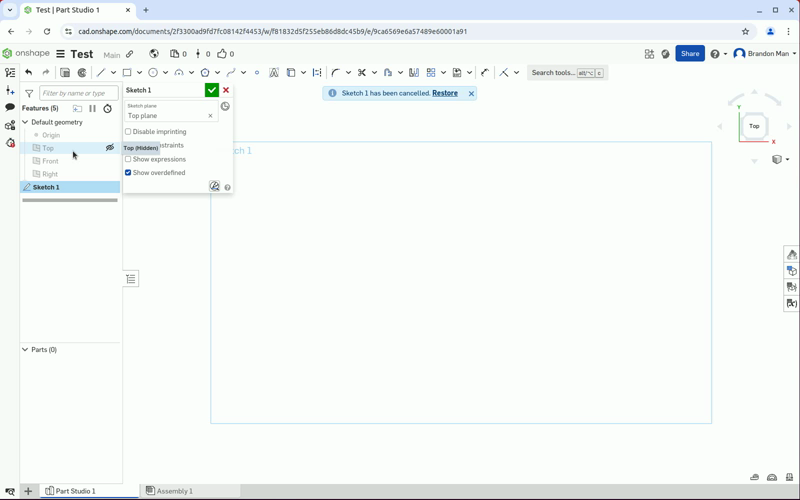
mouse_move(73, 352)
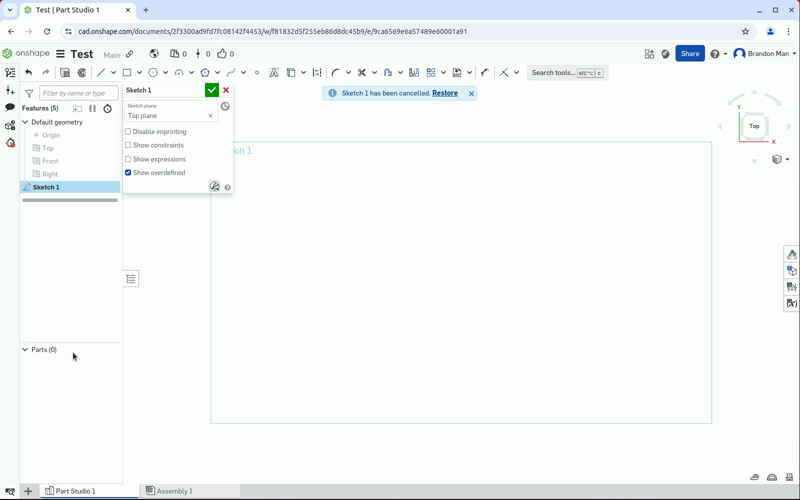
key(y)
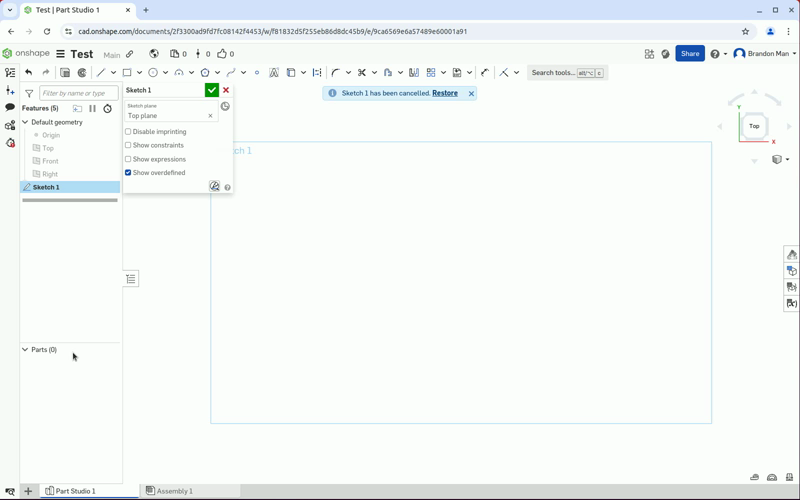
key(c)
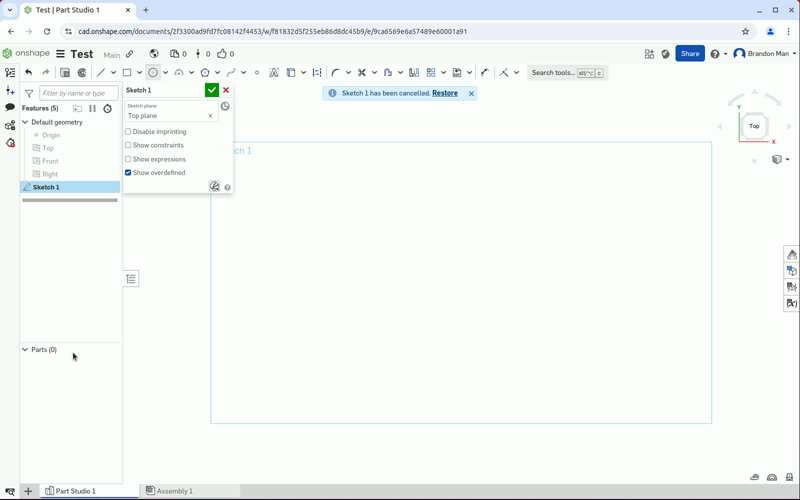
key_down(shift)
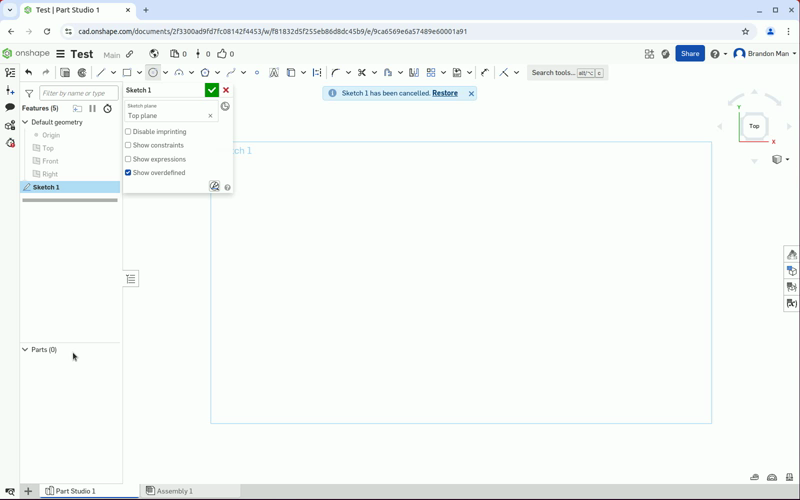
mouse_move(461, 282)
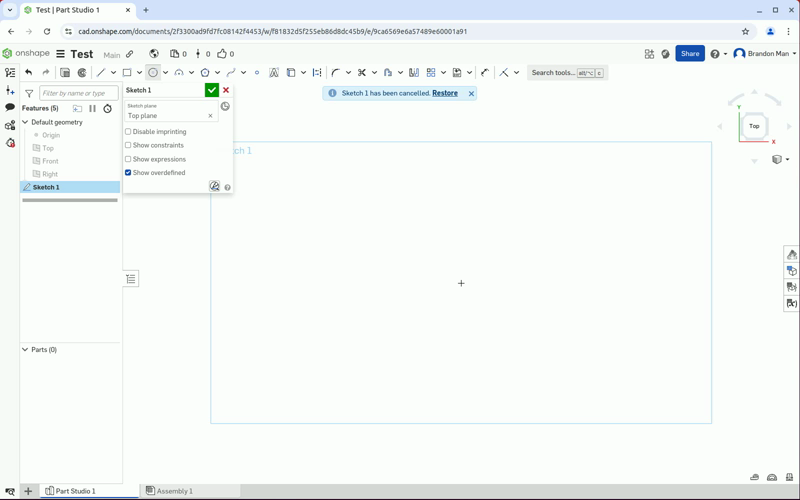
click(461, 282)
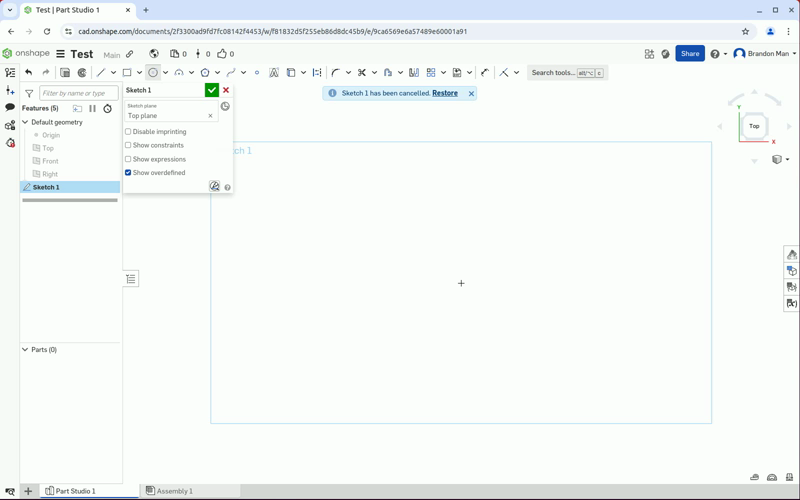
key_up(shift)
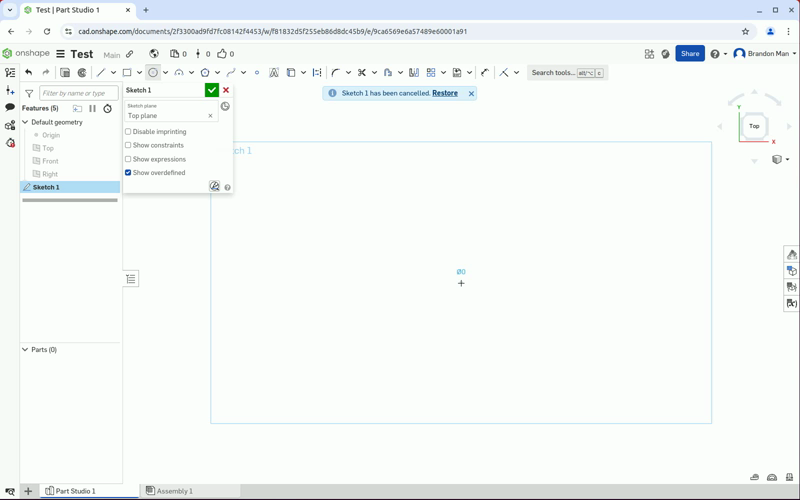
mouse_move(498, 282)
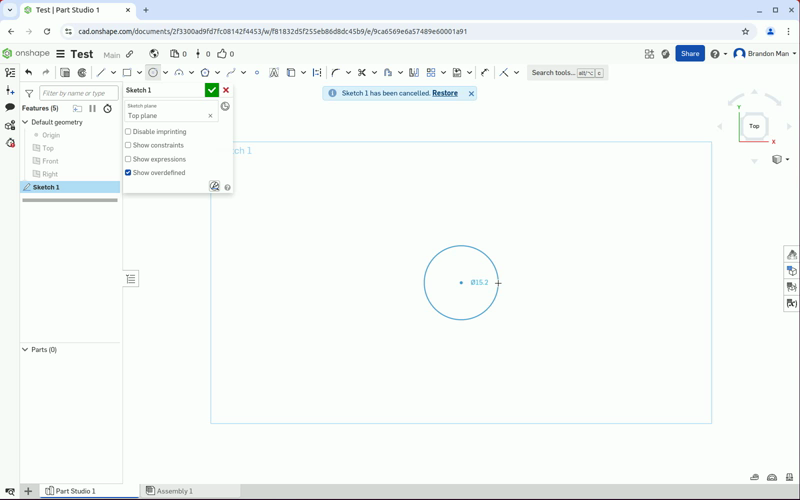
click(498, 282)
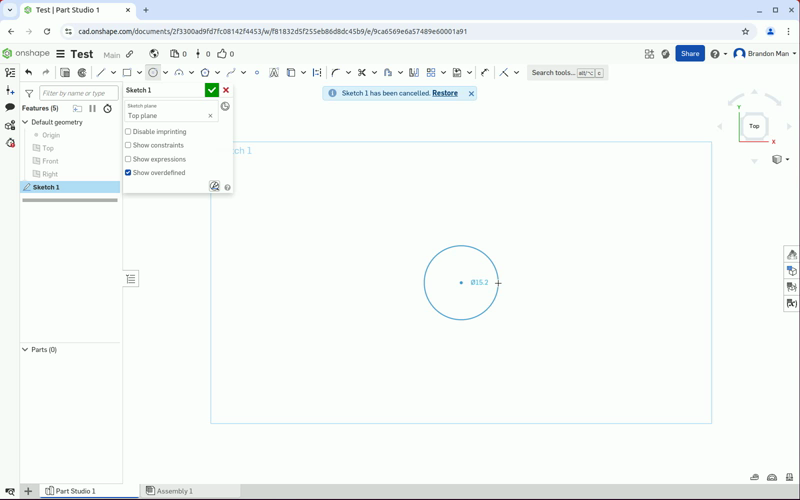
key(esc)
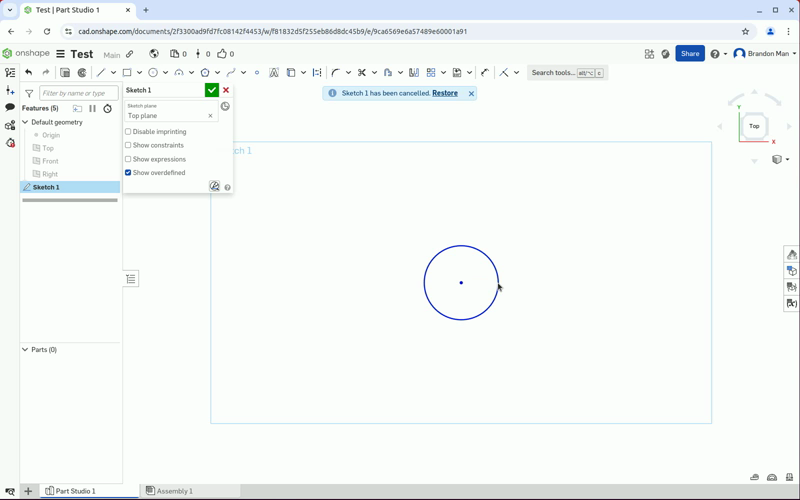
mouse_move(434, 264)
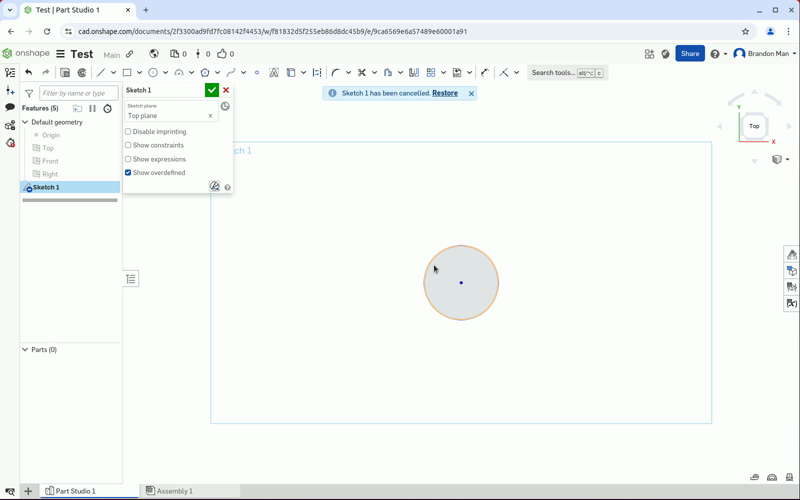
click(434, 264)
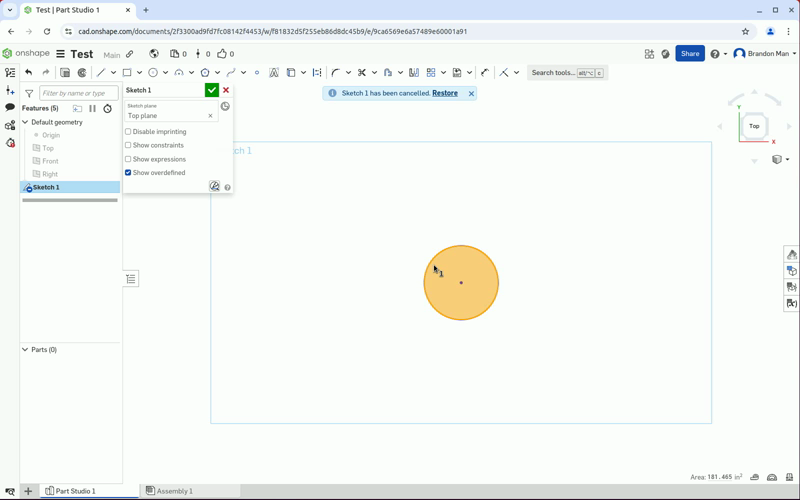
mouse_move(73, 352)
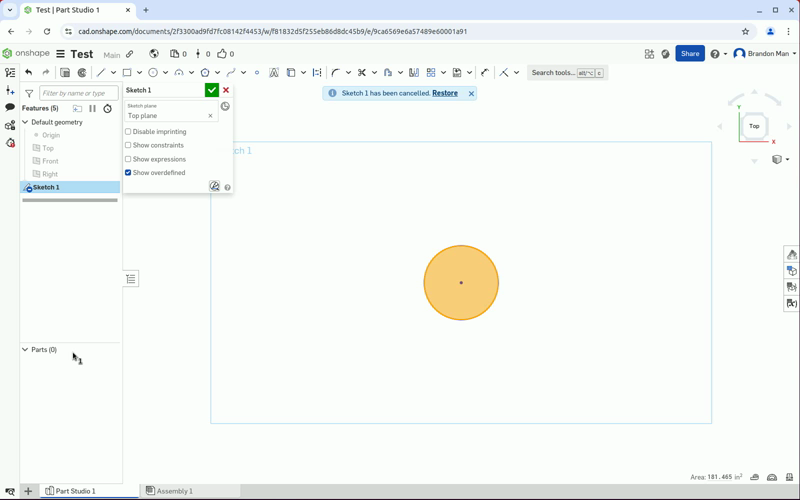
key(shift+y)
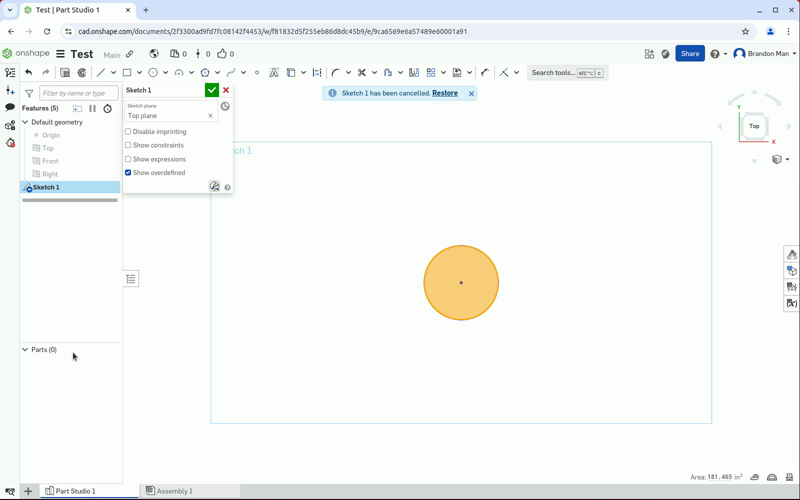
key(shift+e)
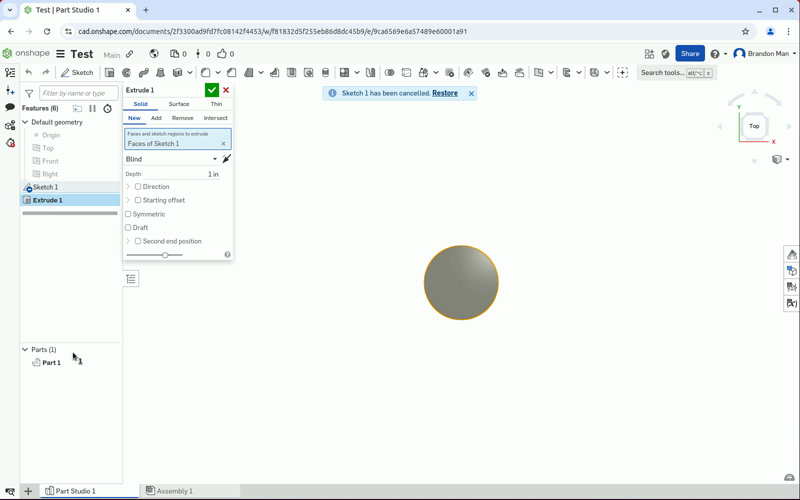
mouse_move(143, 106)
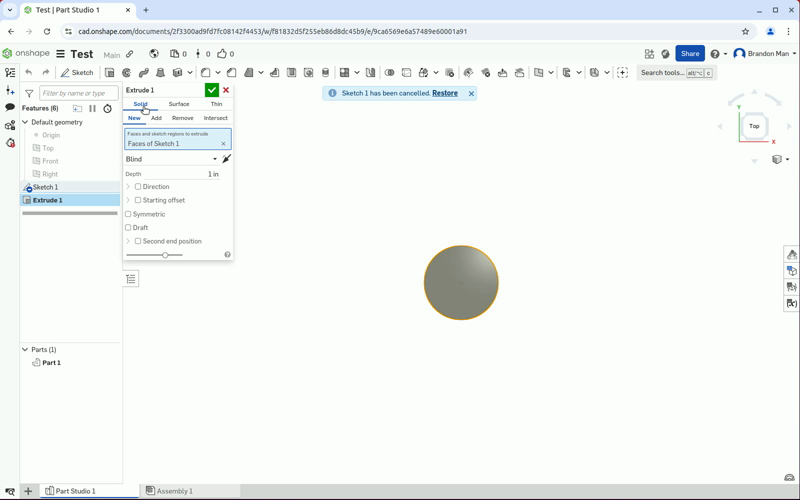
click(143, 106)
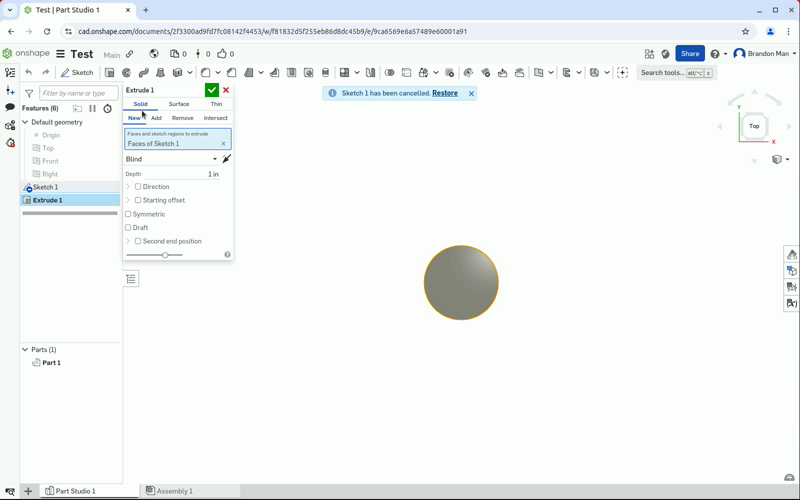
mouse_move(137, 120)
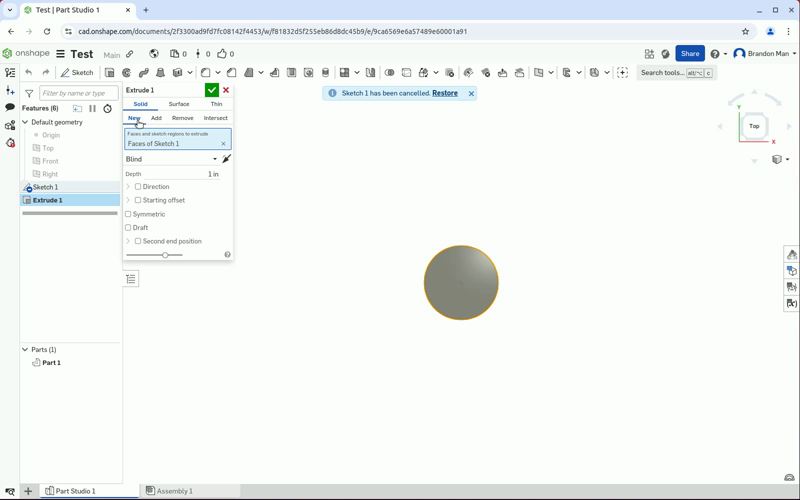
click(137, 120)
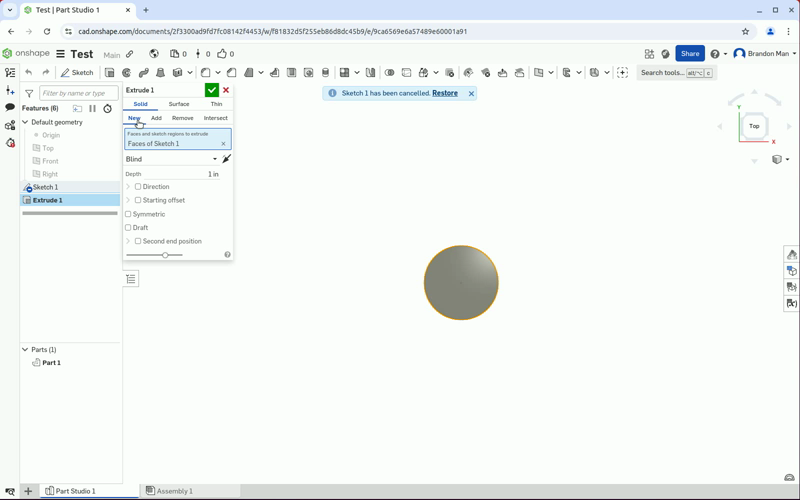
key(tab, 4)
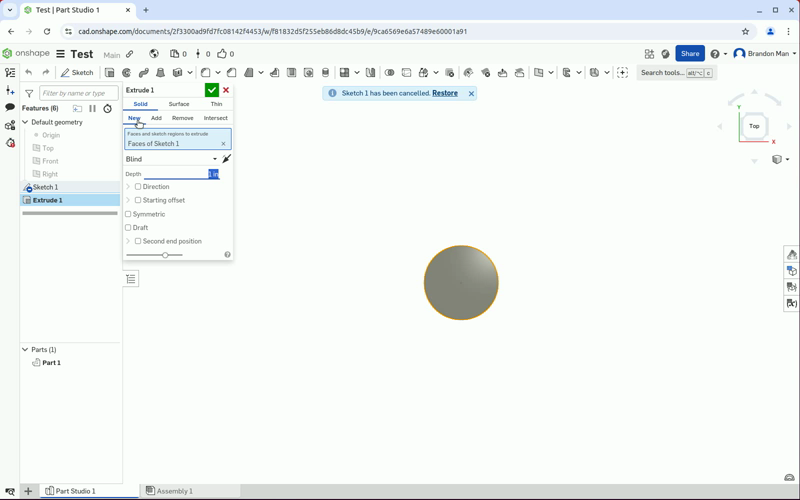
text(3.851)
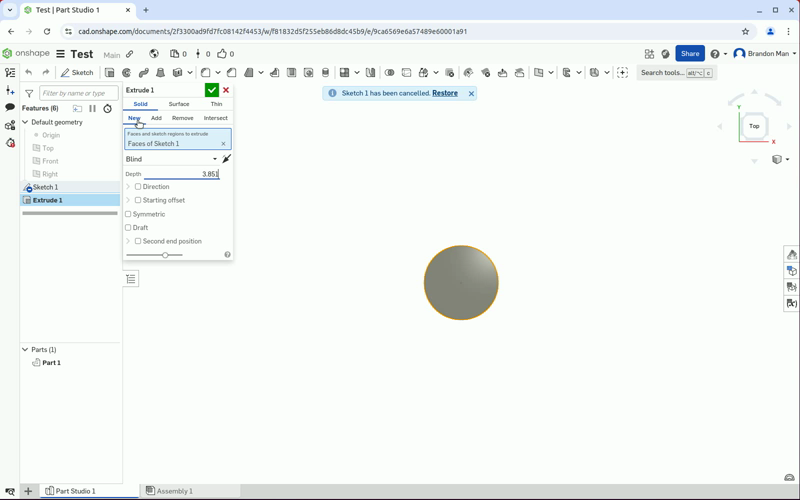
key(enter)
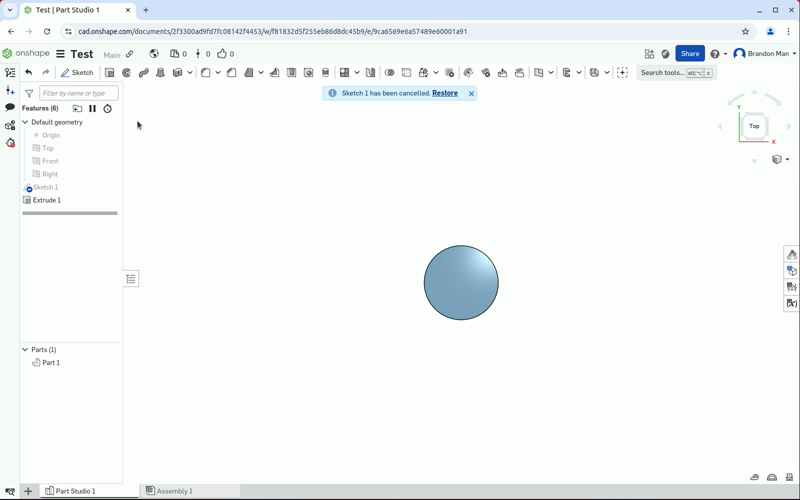
key(shift+h)
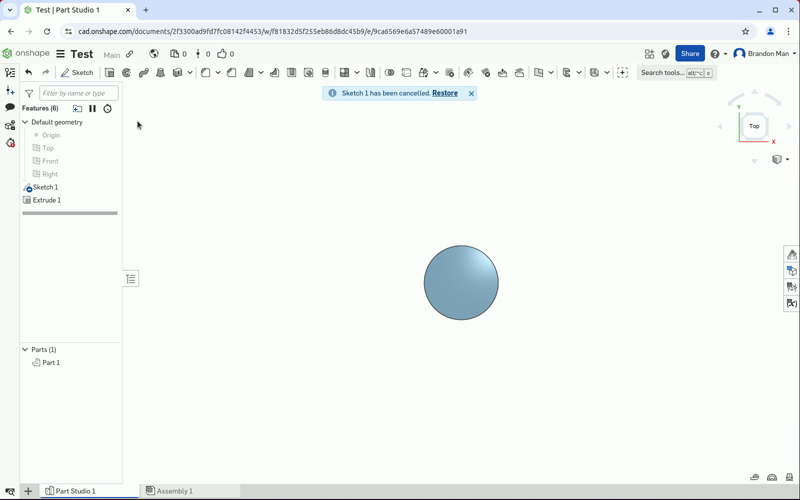
key(shift+h)
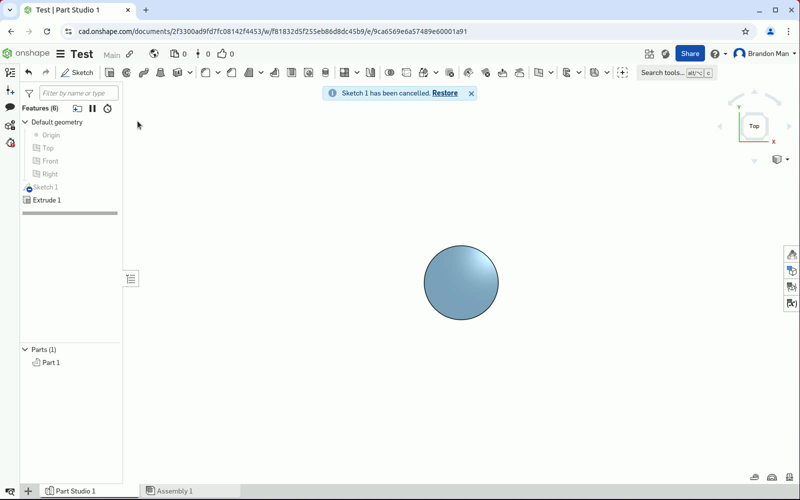
mouse_move(73, 189)
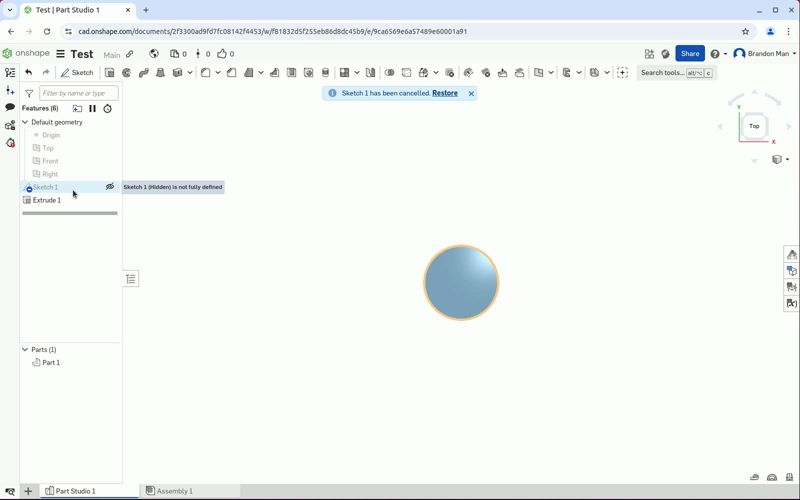
click(73, 189)
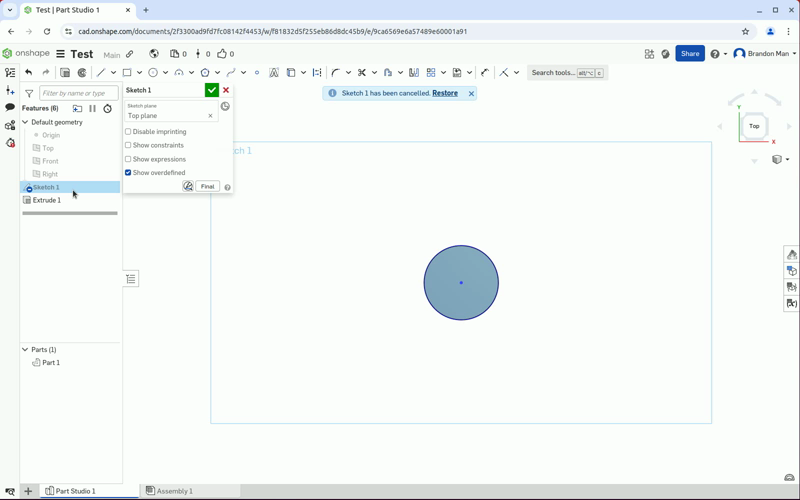
mouse_move(229, 92)
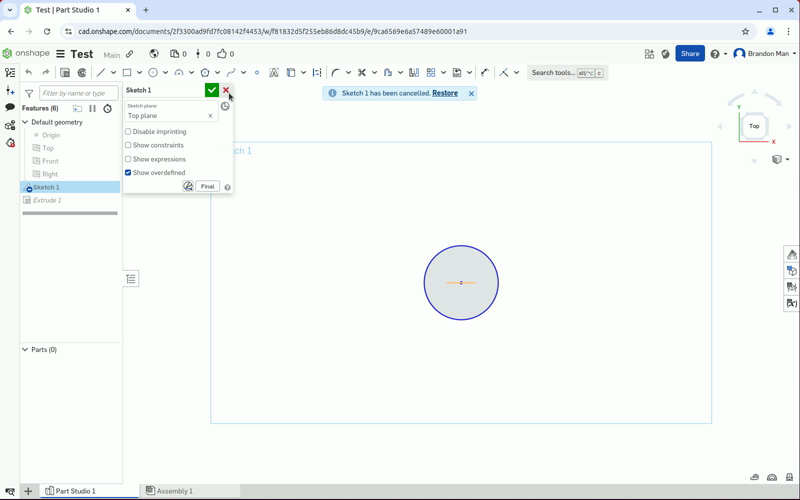
click(229, 92)
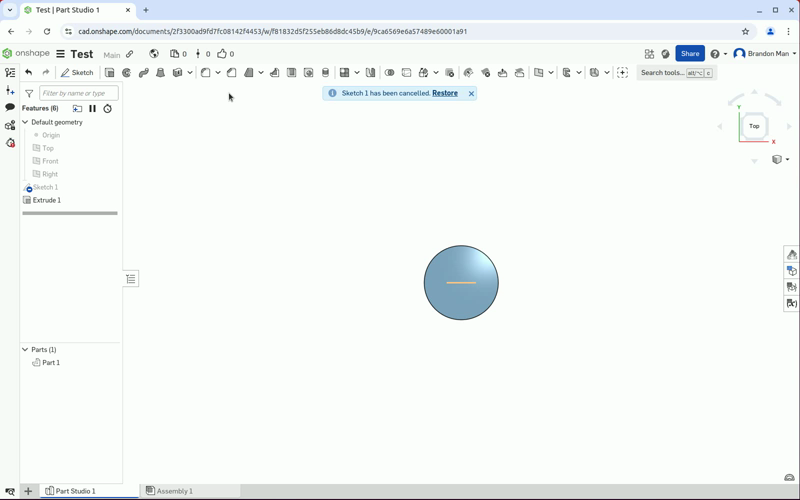
mouse_move(541, 75)
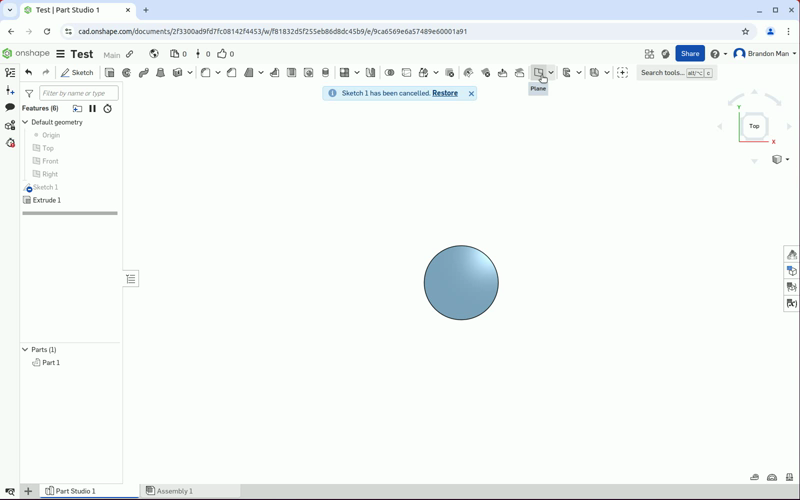
click(541, 75)
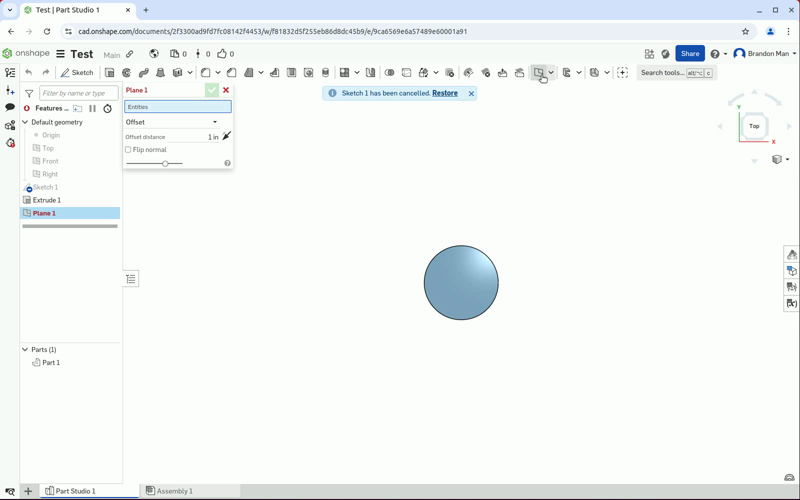
mouse_move(73, 150)
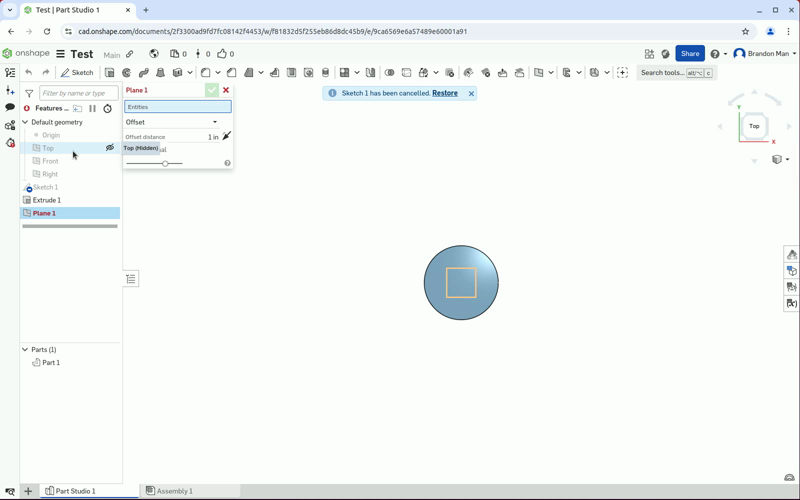
click(73, 150)
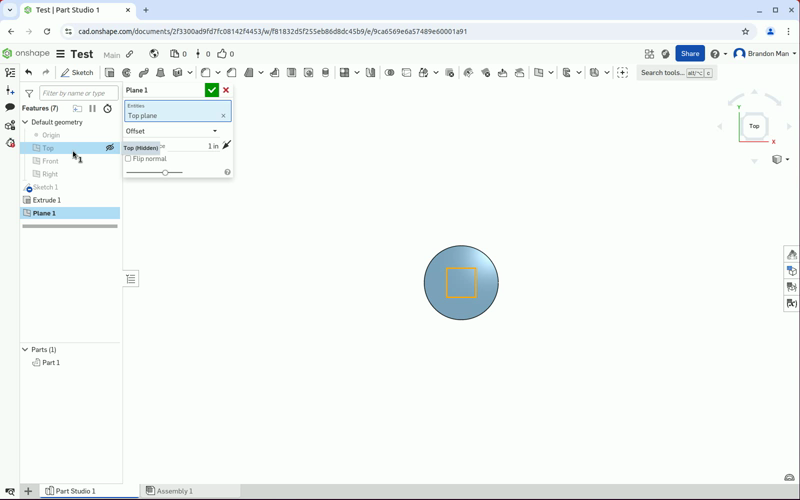
key(tab, 2)
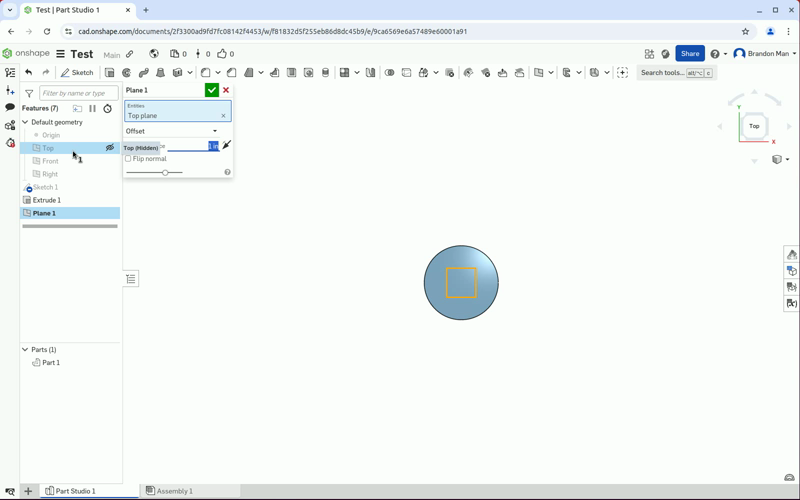
text(3.851)
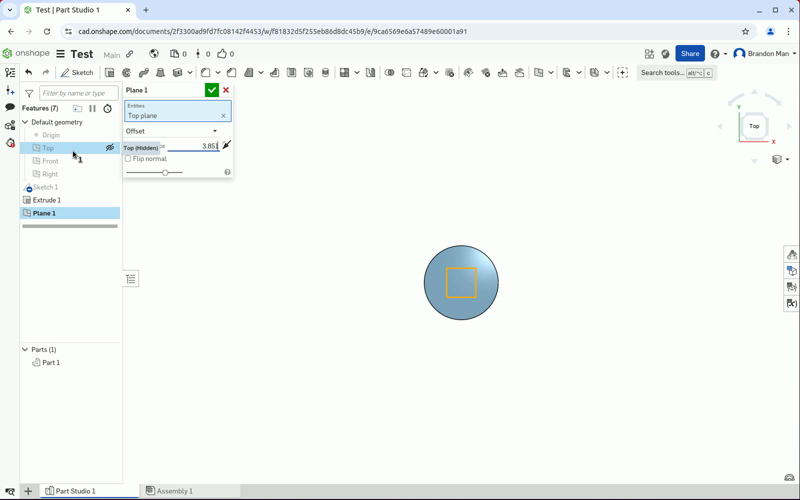
key(enter, 2)
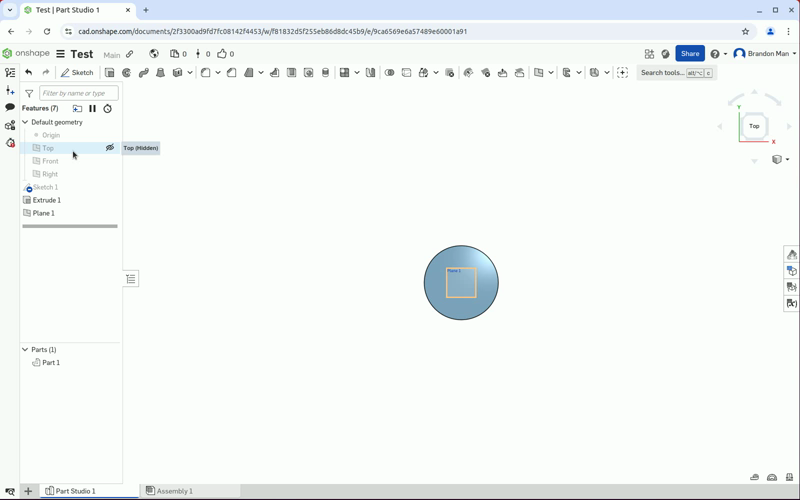
key(shift+s)
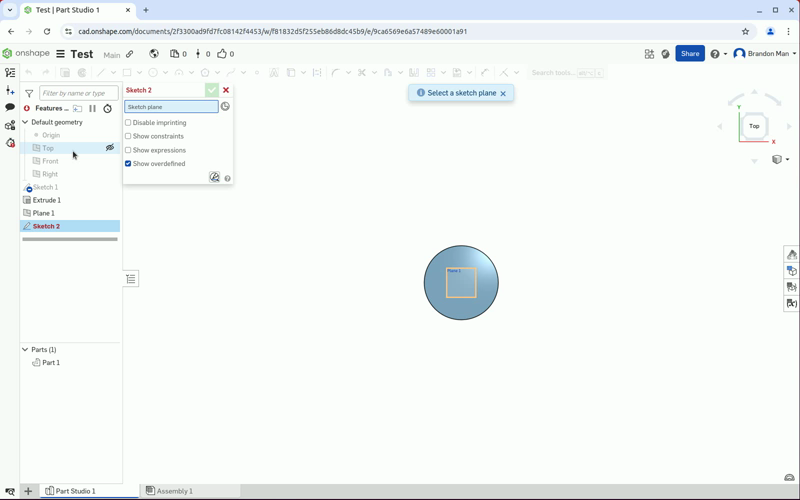
mouse_move(73, 215)
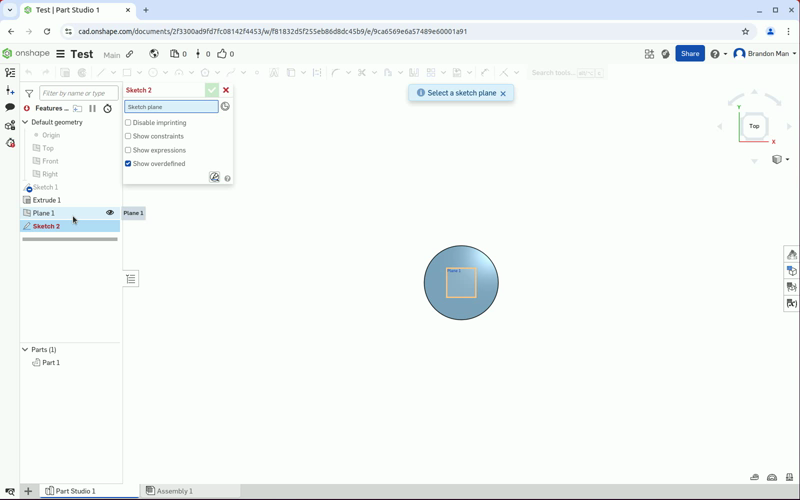
click(73, 215)
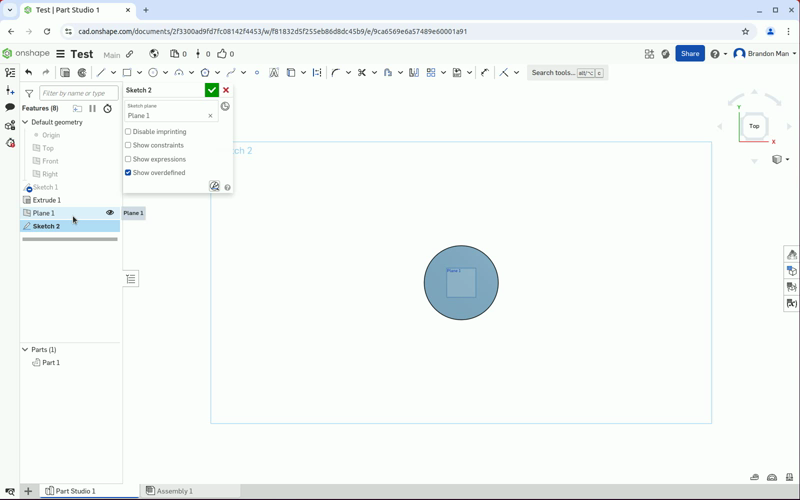
mouse_move(73, 352)
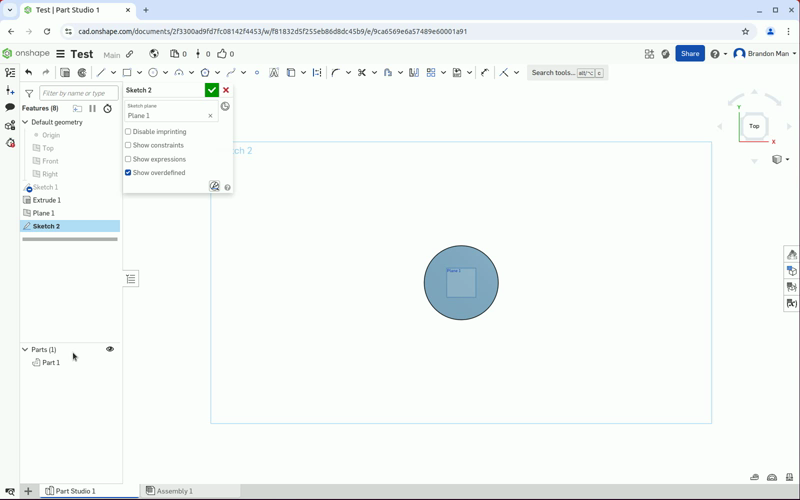
key(y)
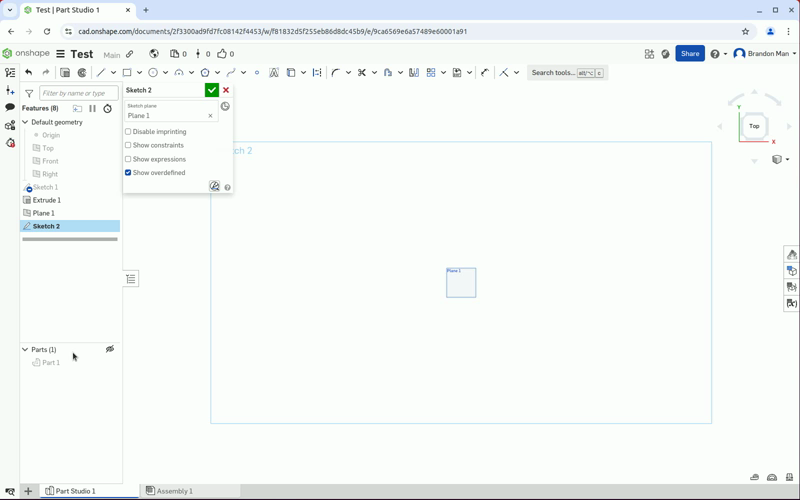
key(c)
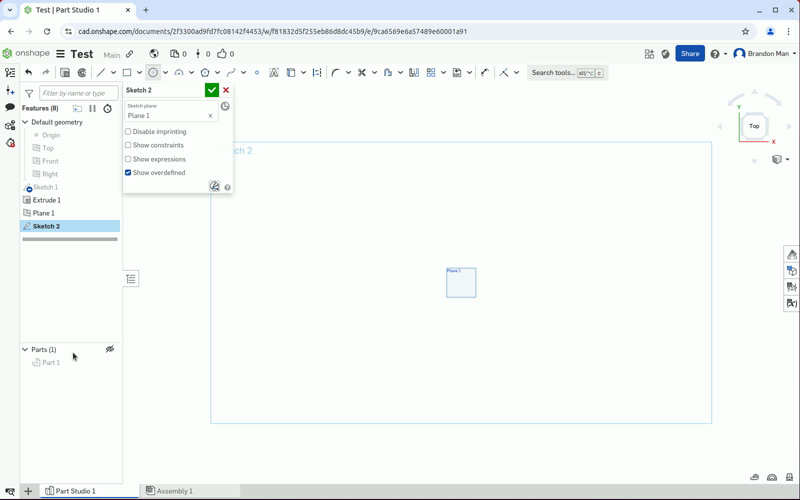
key_down(shift)
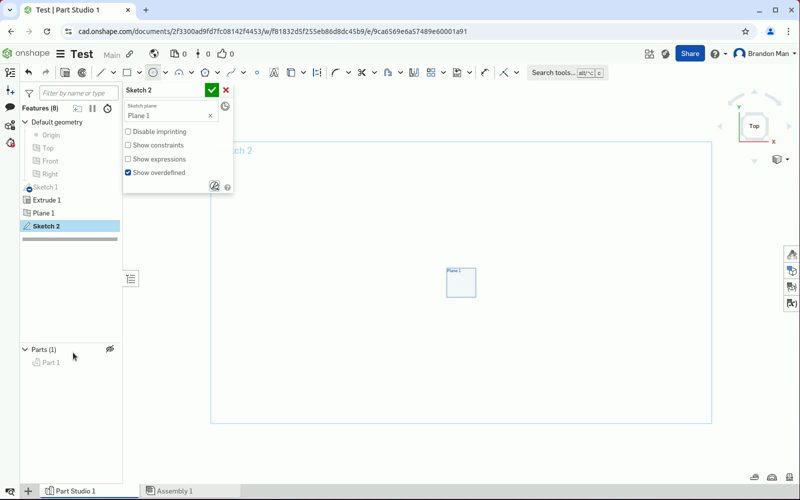
mouse_move(461, 282)
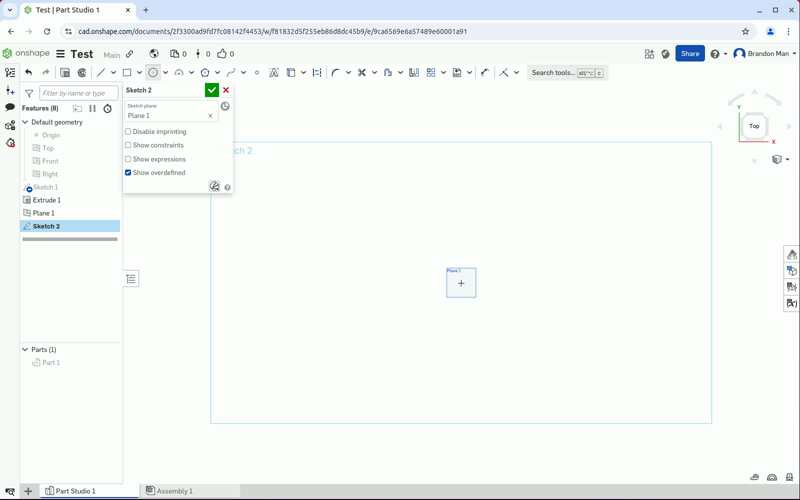
click(461, 282)
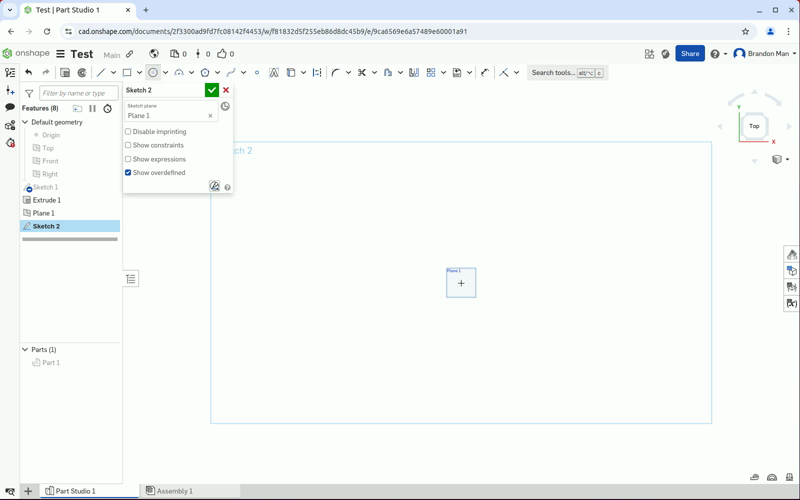
key_up(shift)
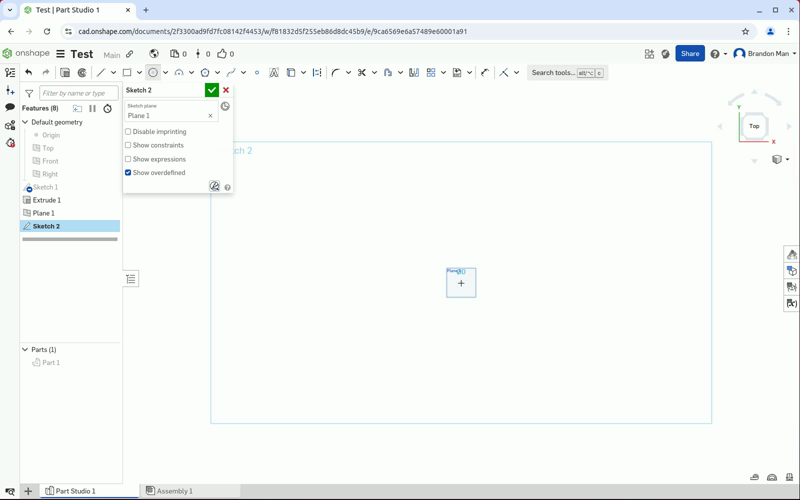
mouse_move(491, 282)
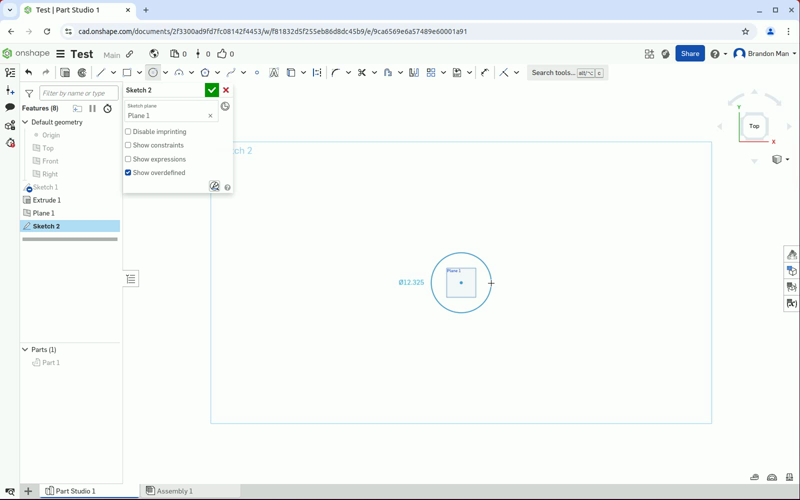
click(491, 282)
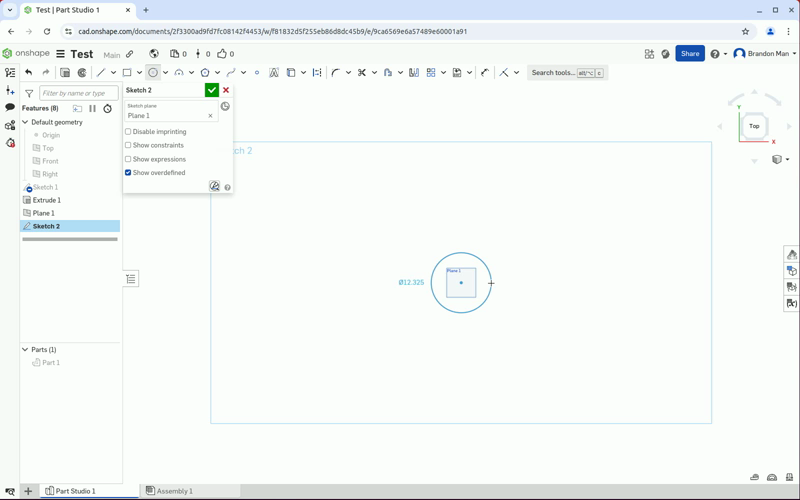
key(esc)
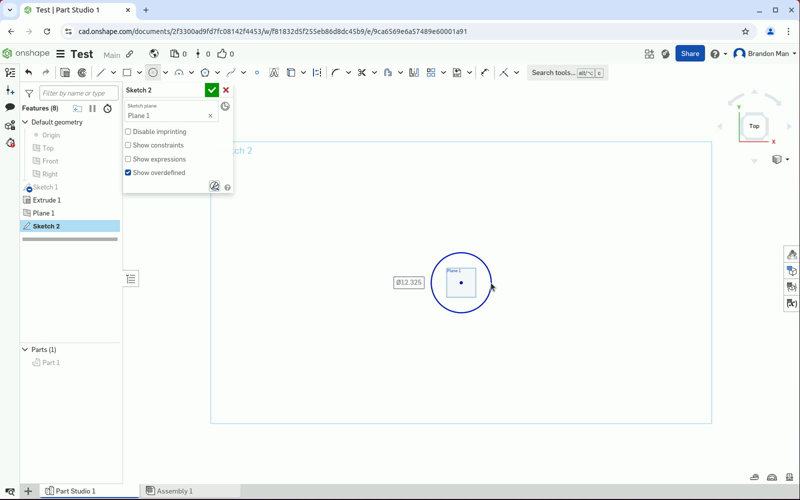
mouse_move(461, 274)
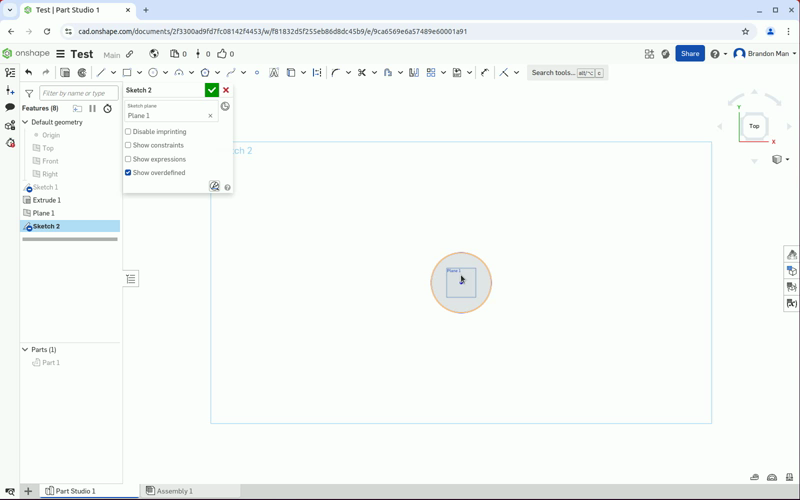
click(461, 274)
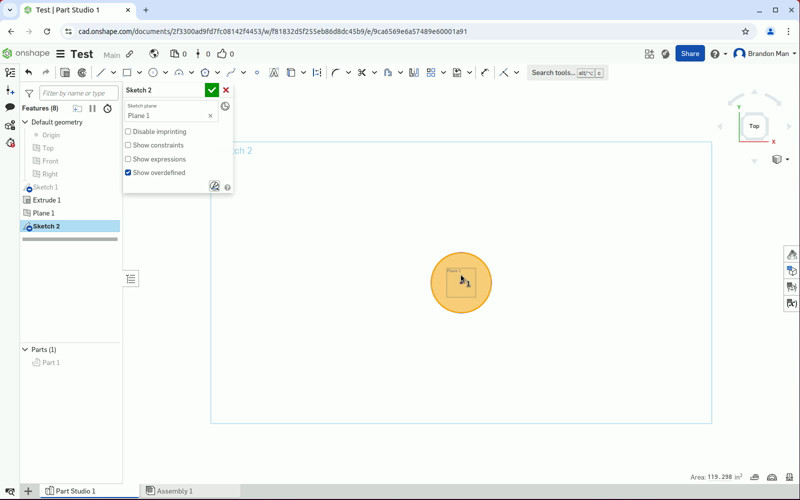
mouse_move(73, 352)
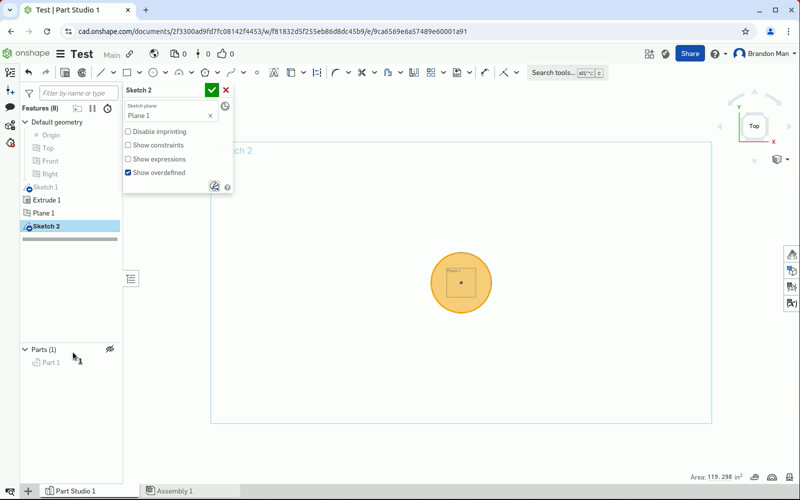
key(shift+y)
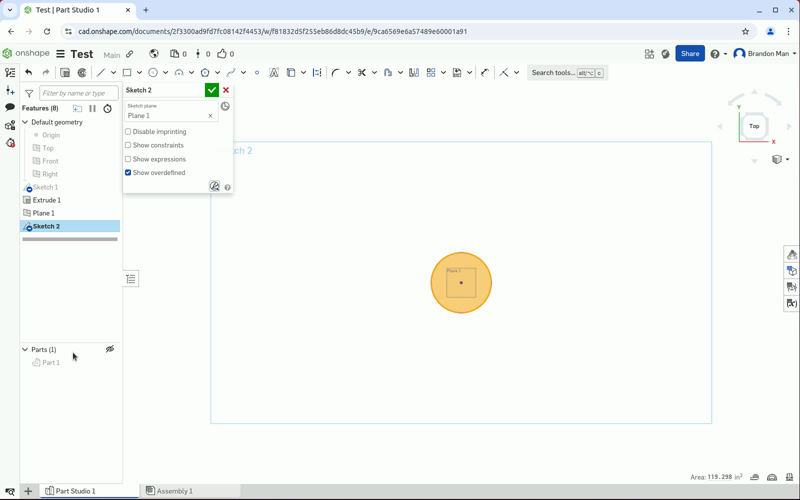
key(shift+e)
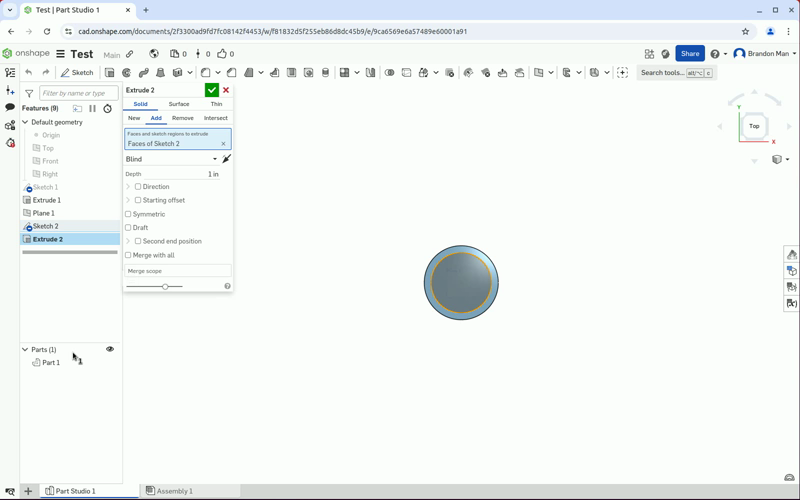
mouse_move(143, 106)
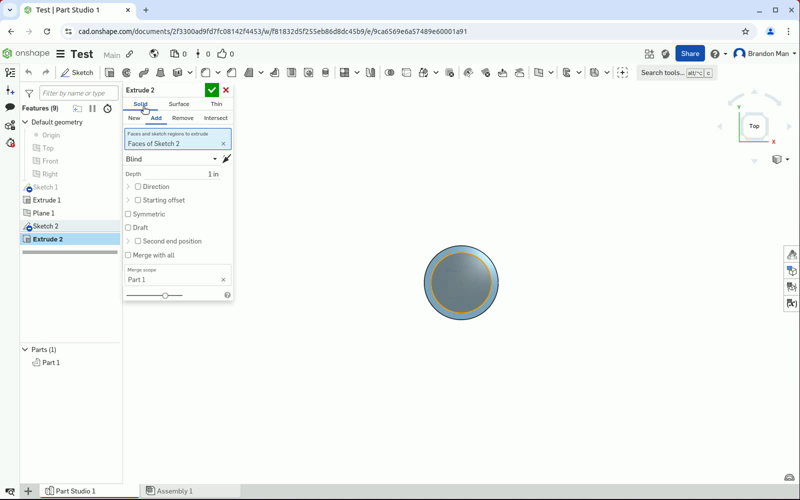
click(143, 106)
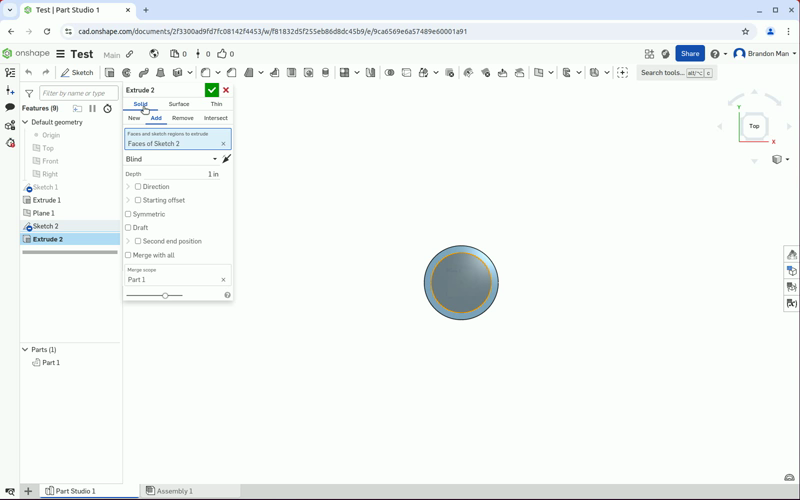
mouse_move(137, 120)
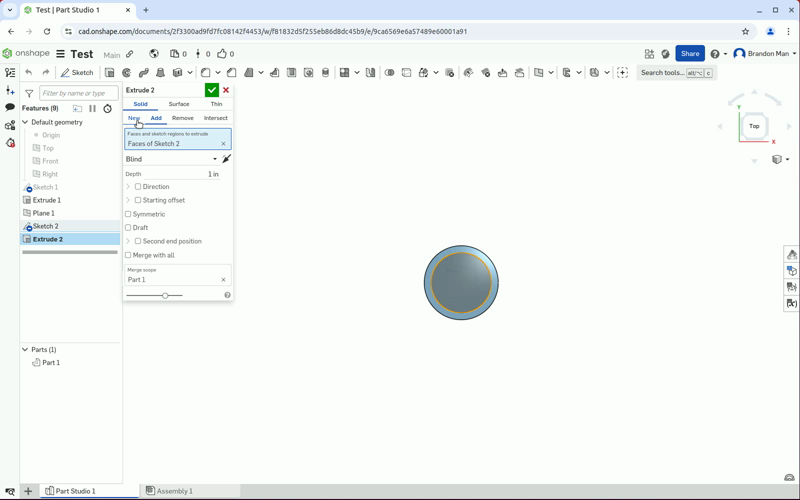
click(137, 120)
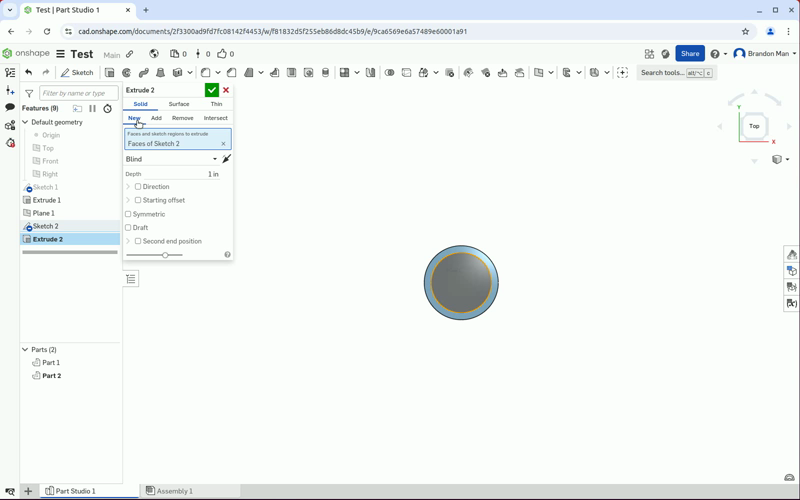
key(tab, 4)
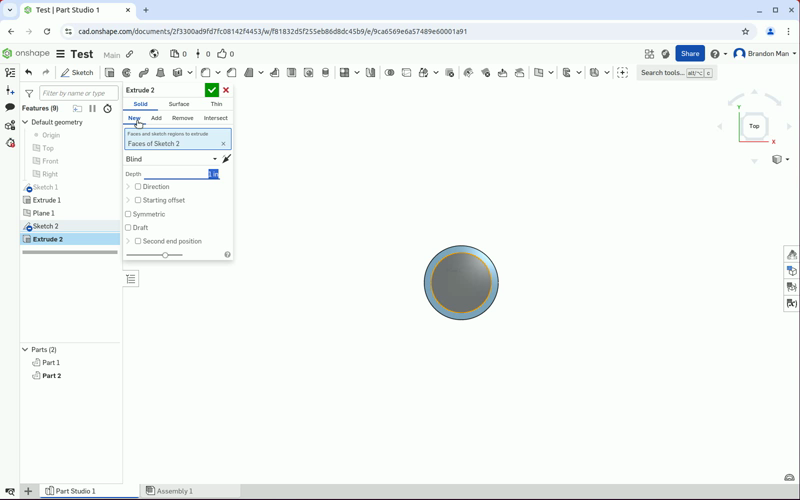
text(19.257)
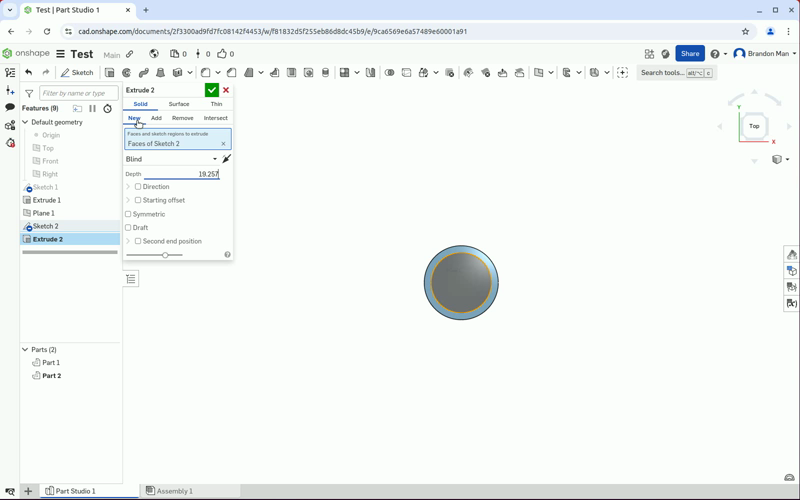
key(enter)
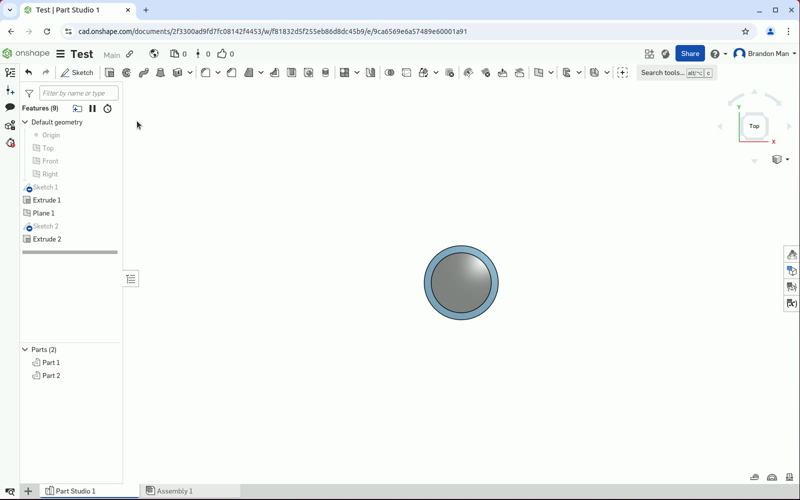
key(shift+h)
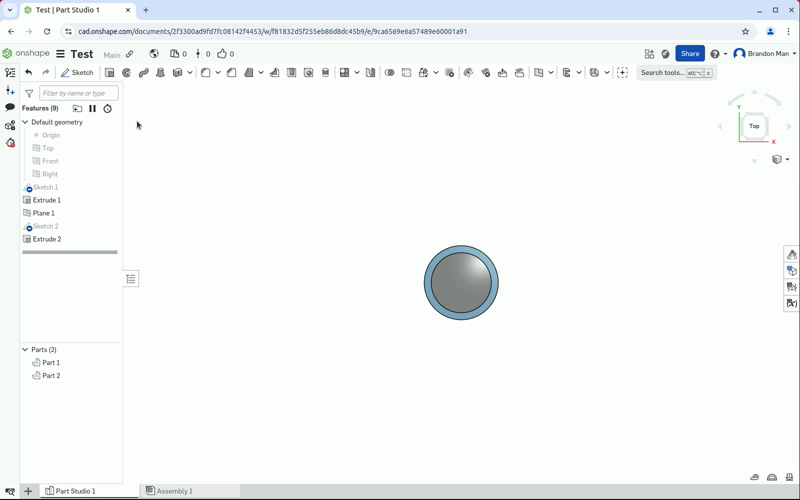
key(shift+h)
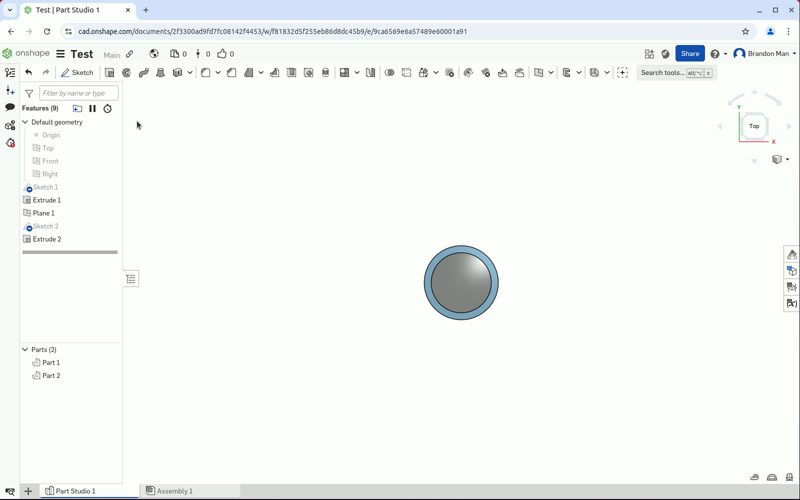
key(shift+7)
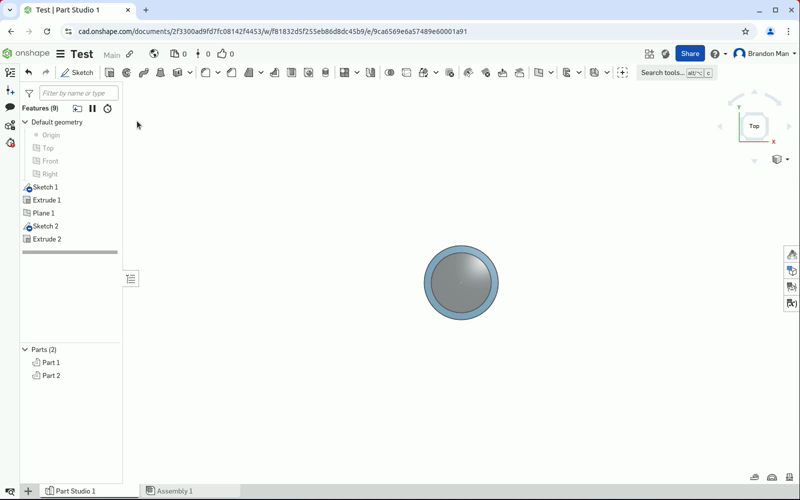
key(up, 3)
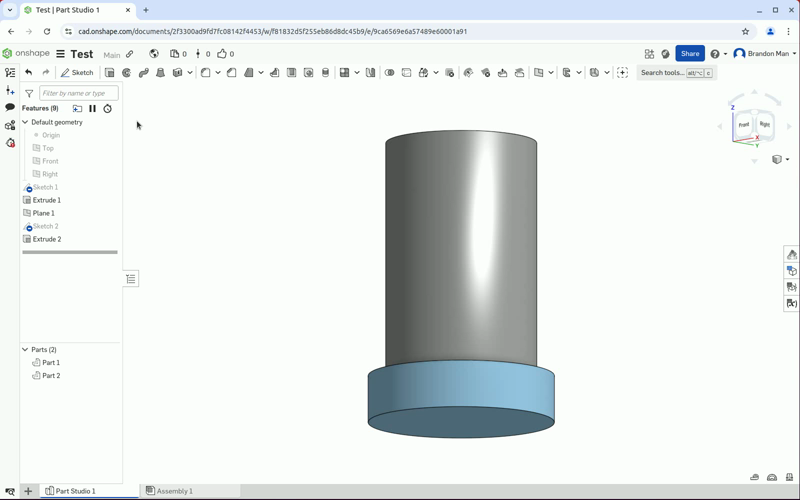
key(left, 3)
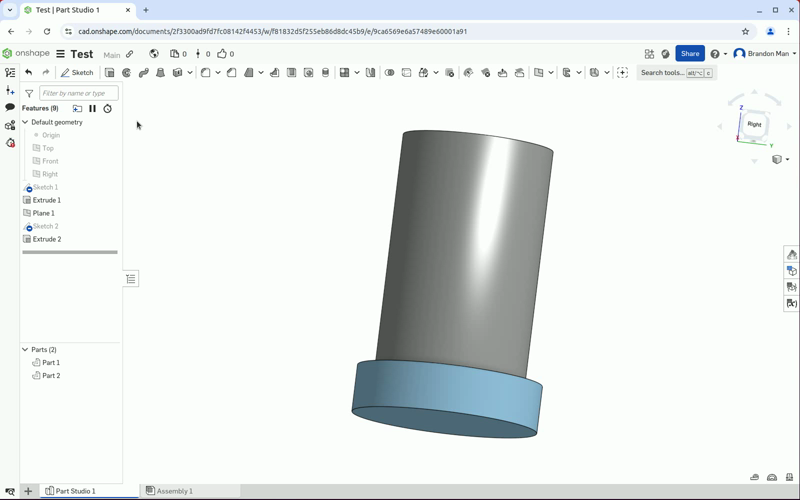
key(right, 3)
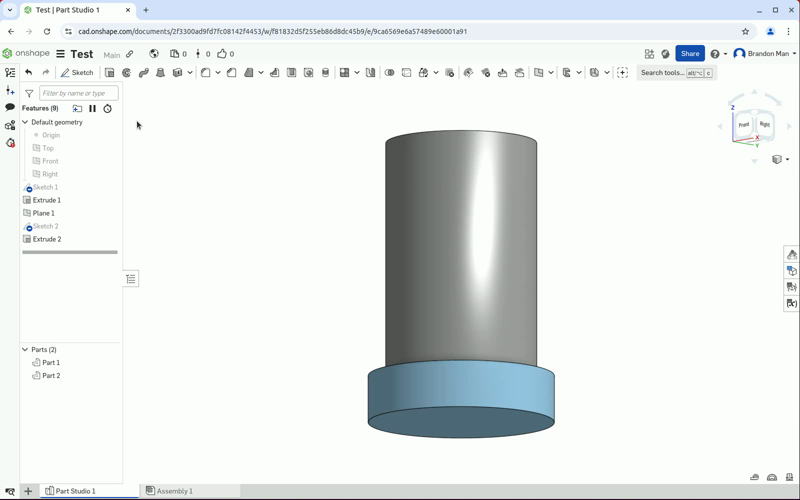
key(down, 3)
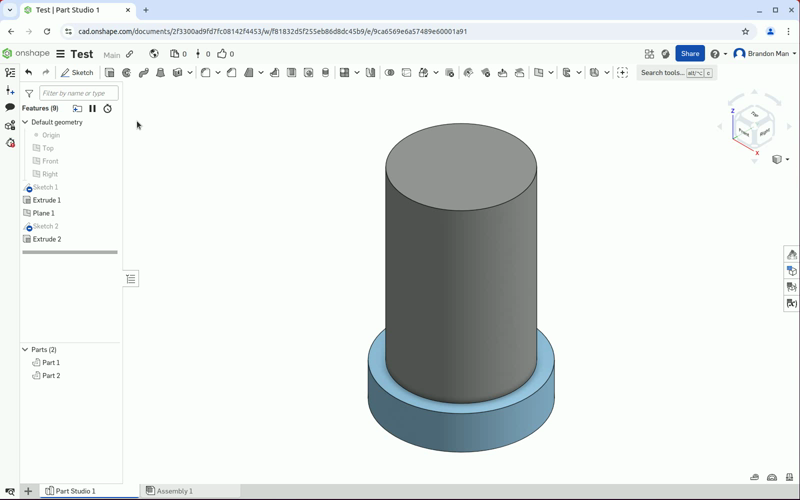
mouse_move(73, 189)
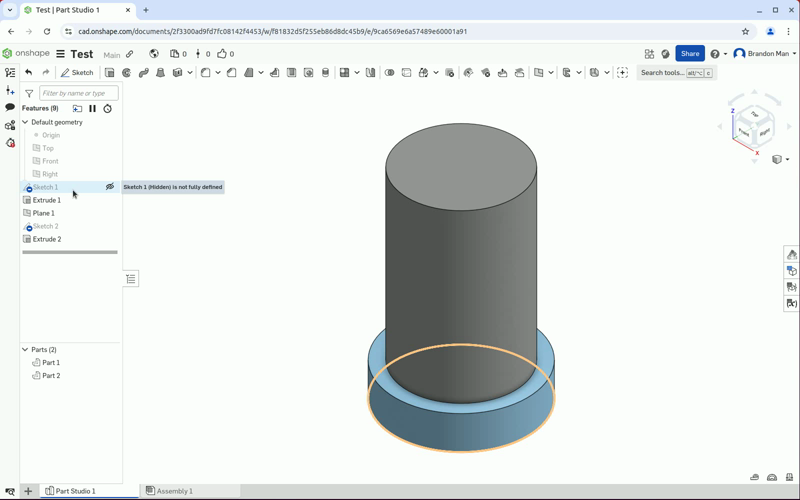
click(73, 189)